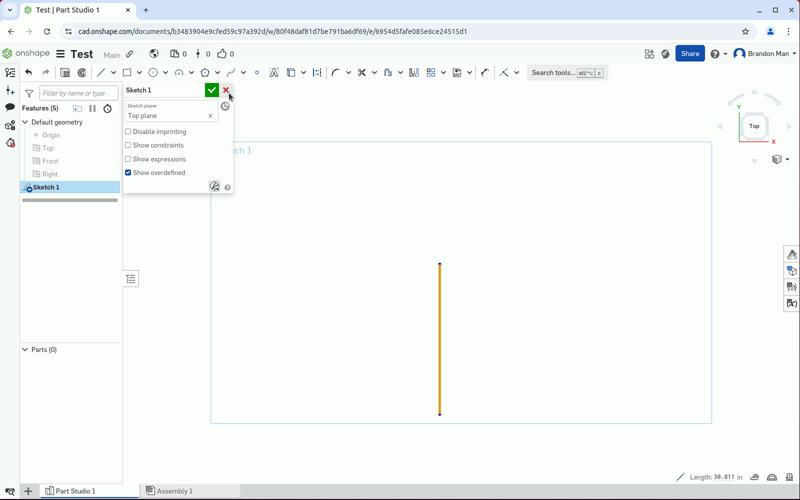
key(shift+h)
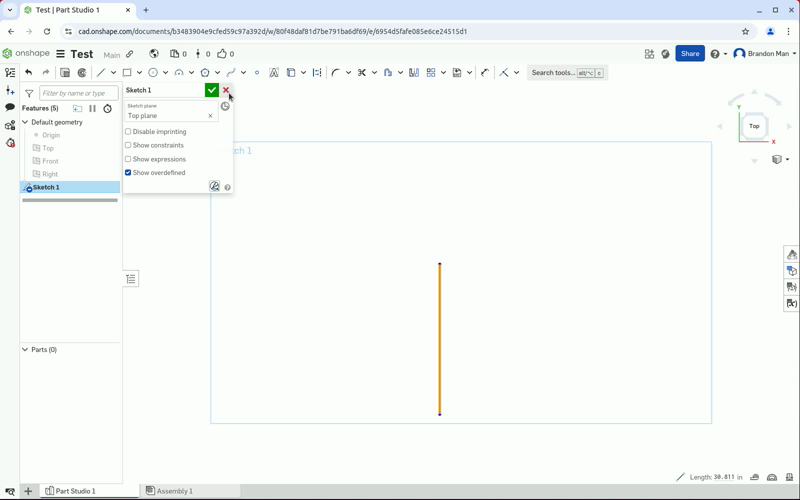
key(shift+s)
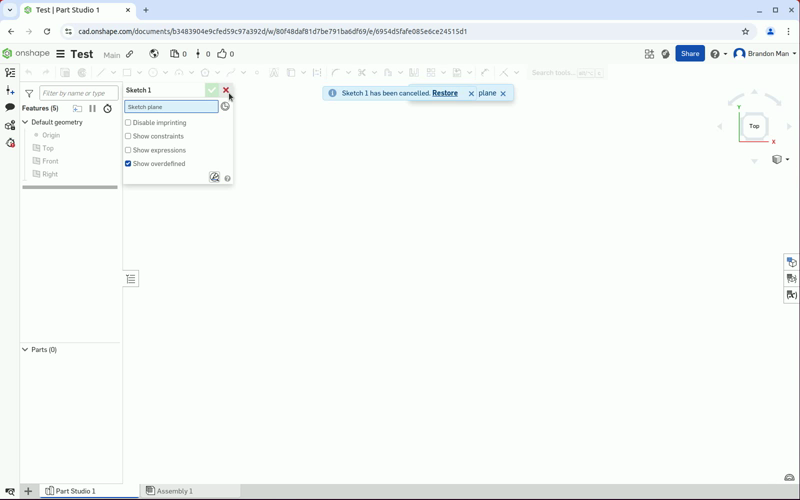
mouse_move(73, 150)
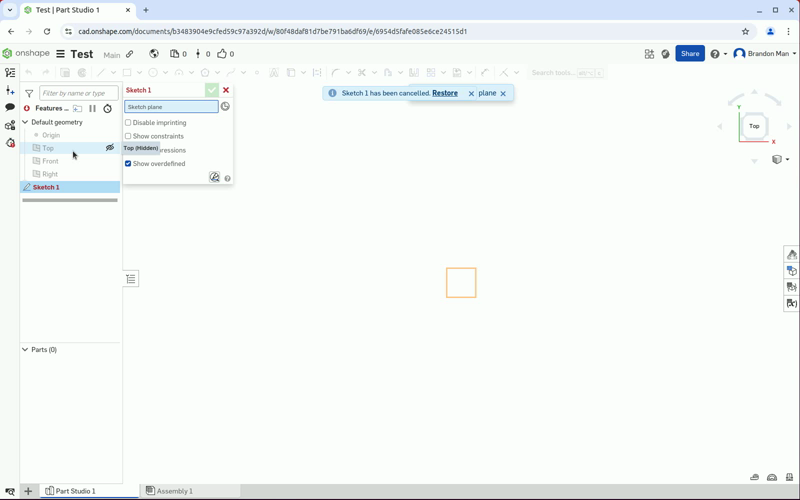
click(73, 150)
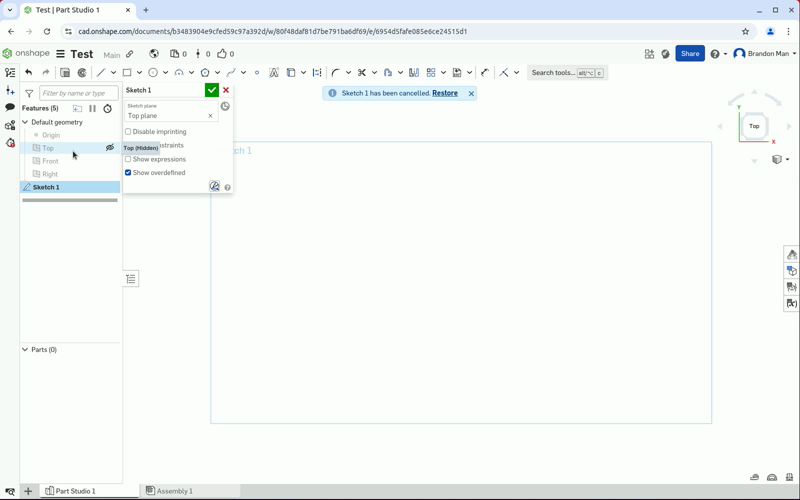
mouse_move(73, 352)
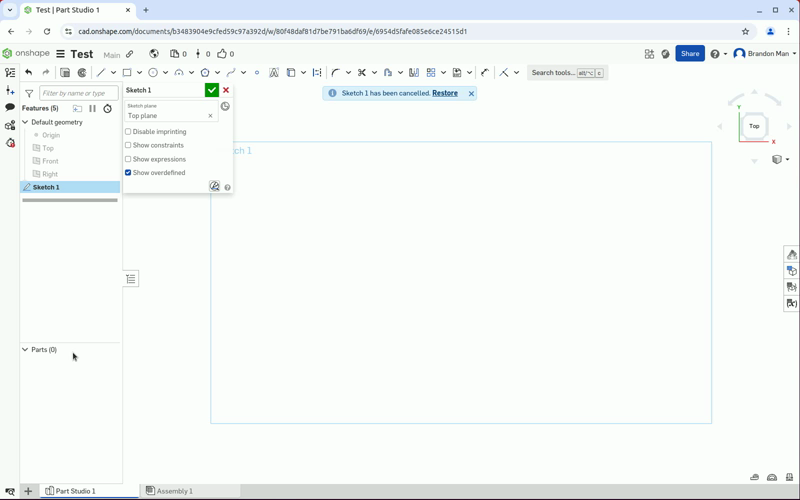
key(y)
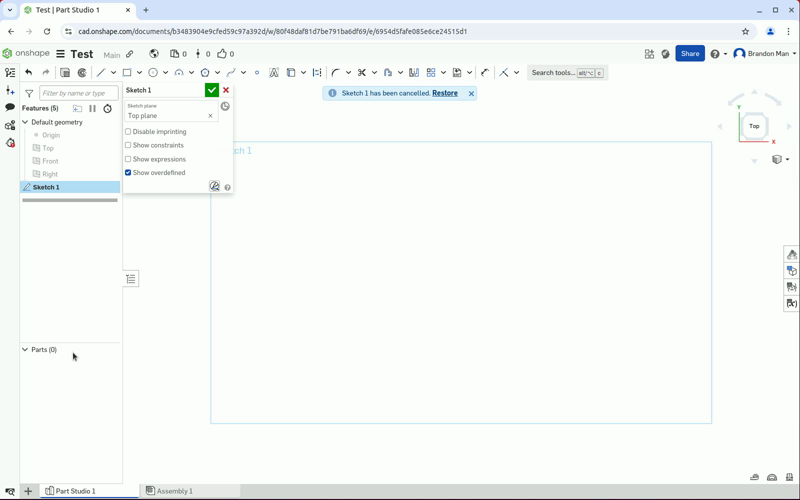
key(c)
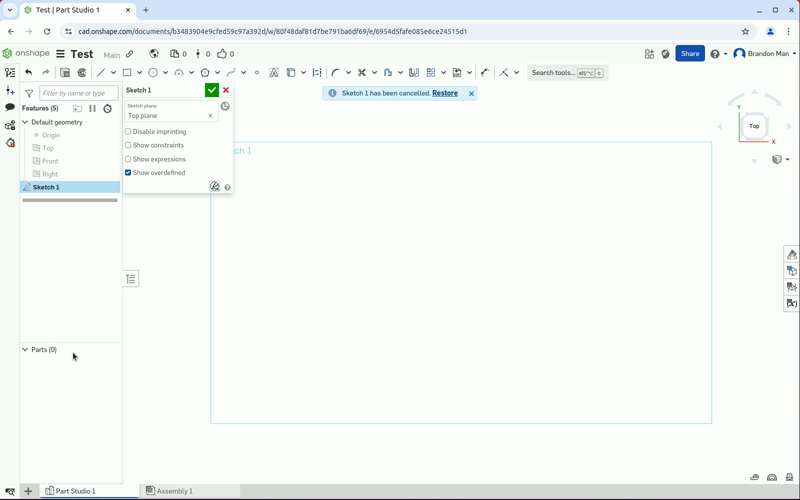
key_down(shift)
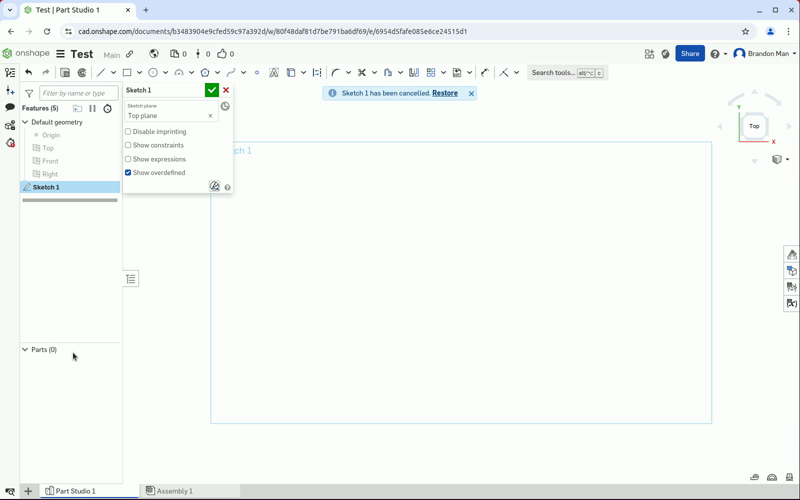
mouse_move(460, 282)
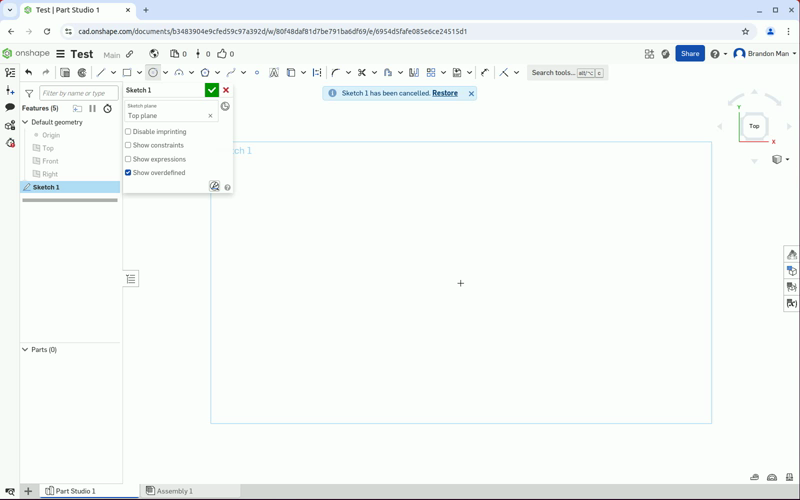
click(460, 282)
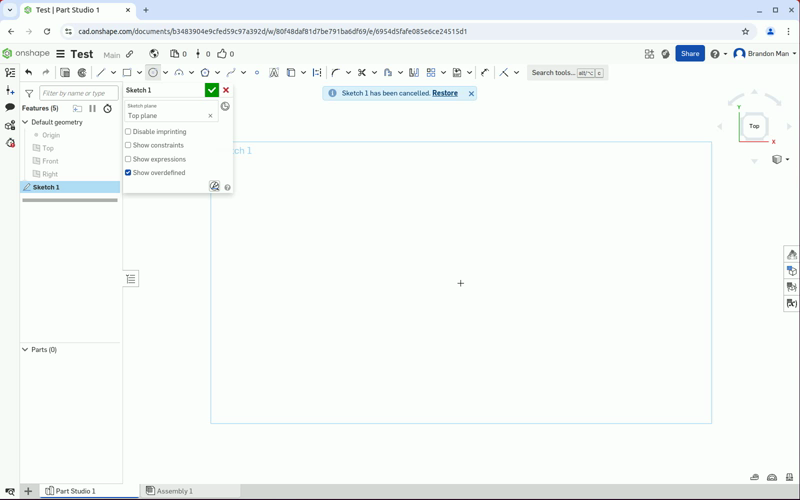
key_up(shift)
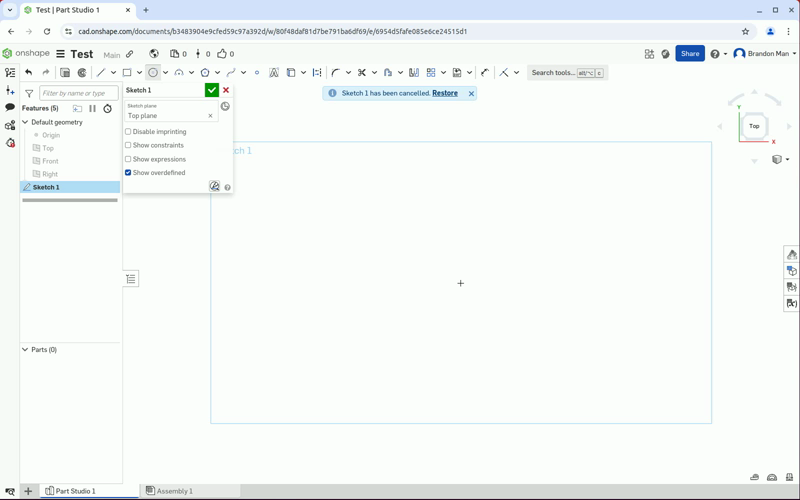
mouse_move(531, 282)
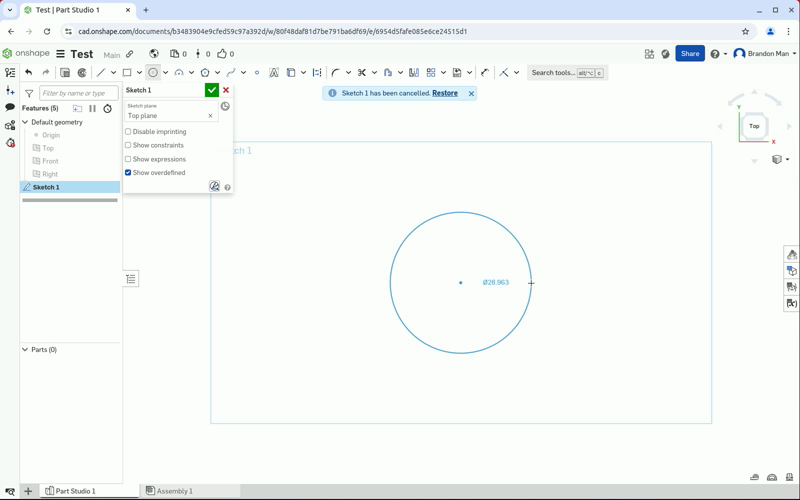
click(531, 282)
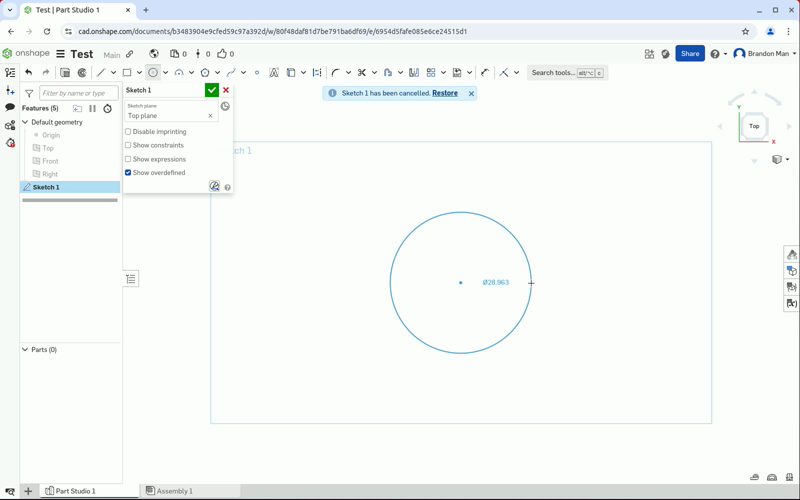
key(esc)
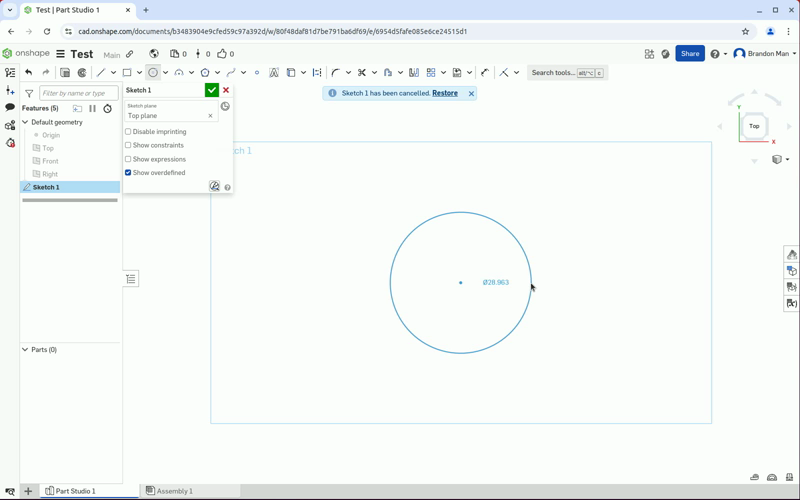
mouse_move(490, 312)
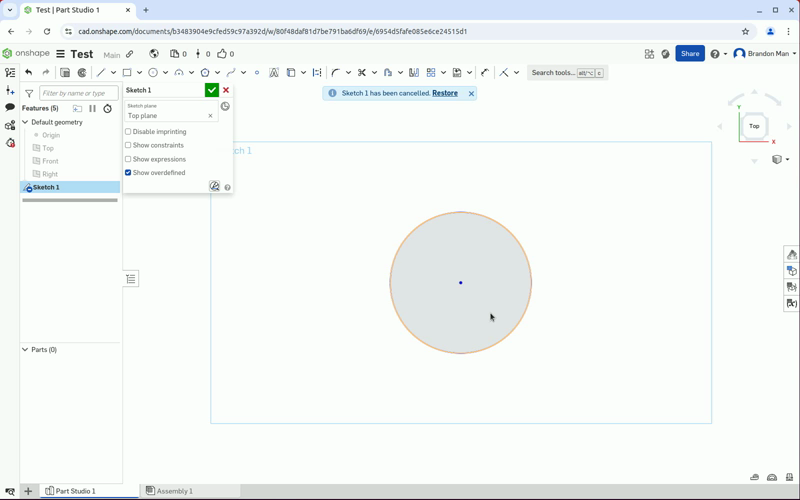
click(490, 312)
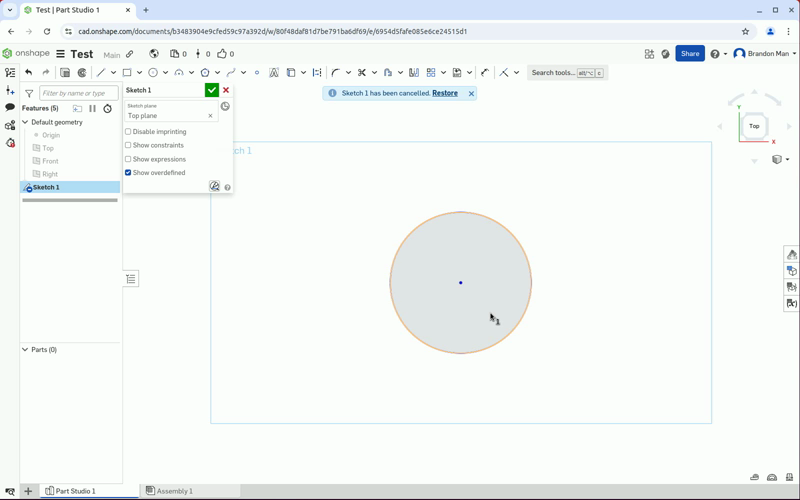
mouse_move(73, 352)
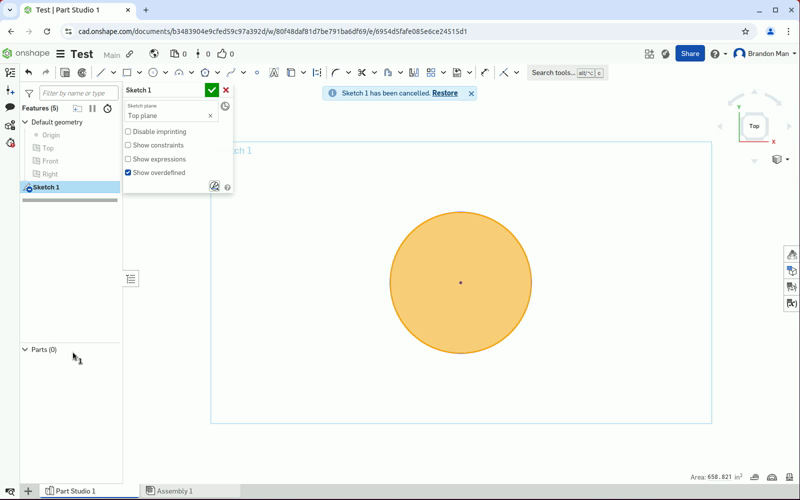
key(shift+y)
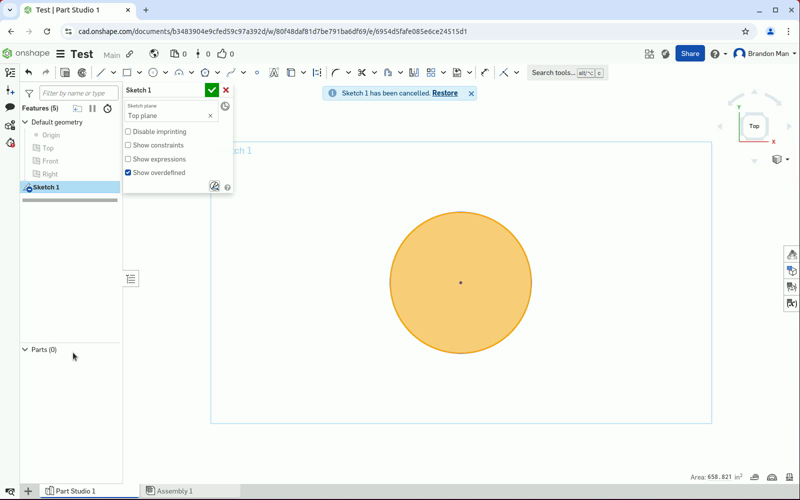
key(shift+e)
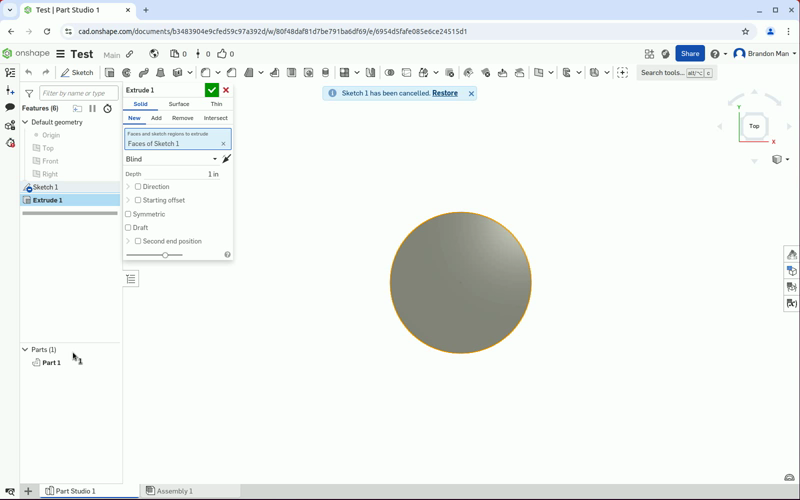
mouse_move(143, 106)
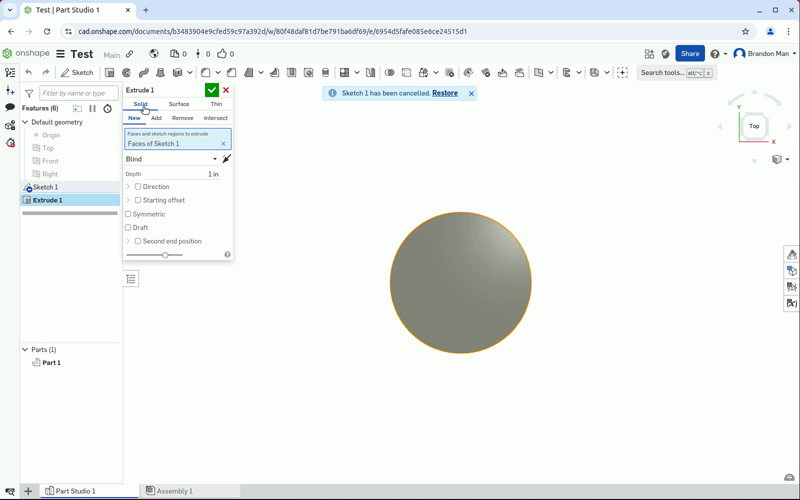
click(143, 106)
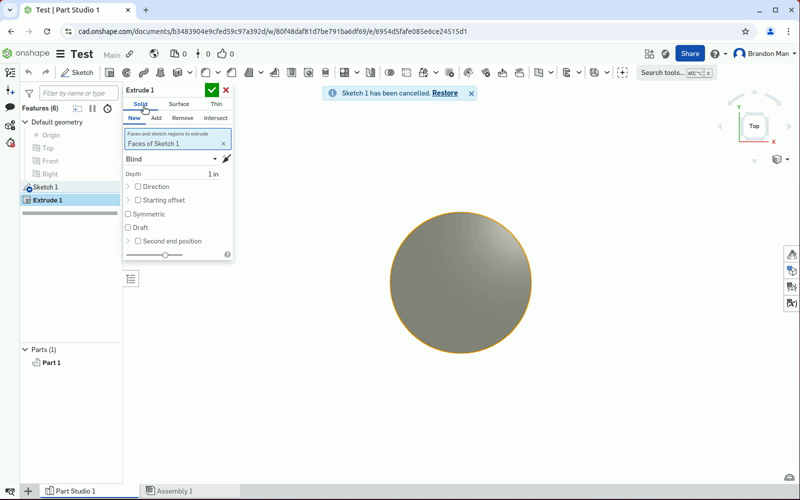
mouse_move(137, 120)
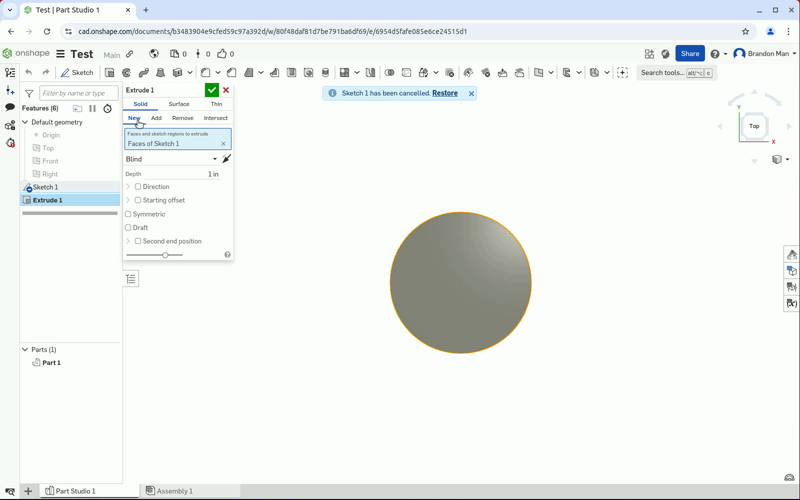
click(137, 120)
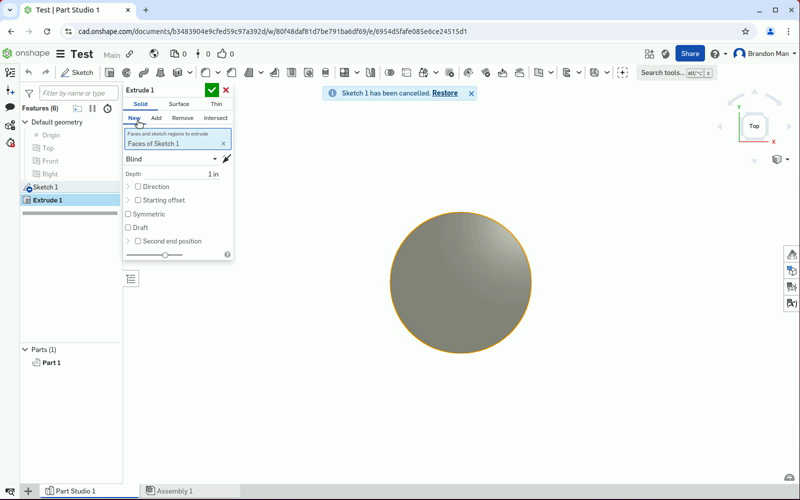
key(tab, 4)
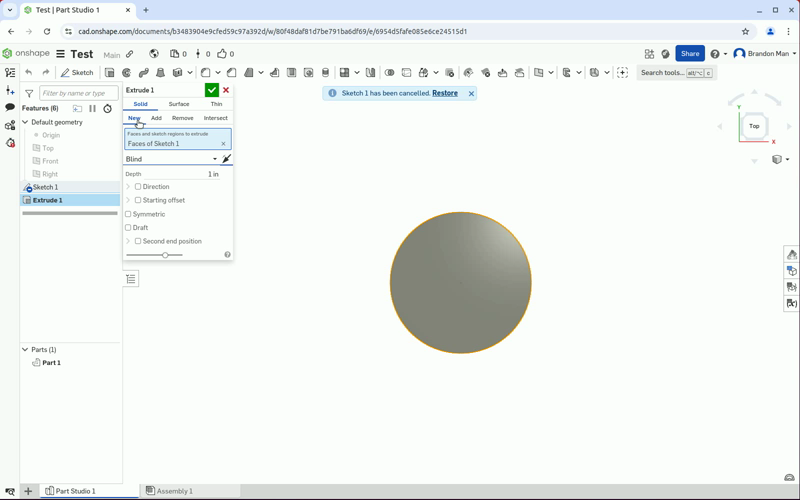
text(-1.685)
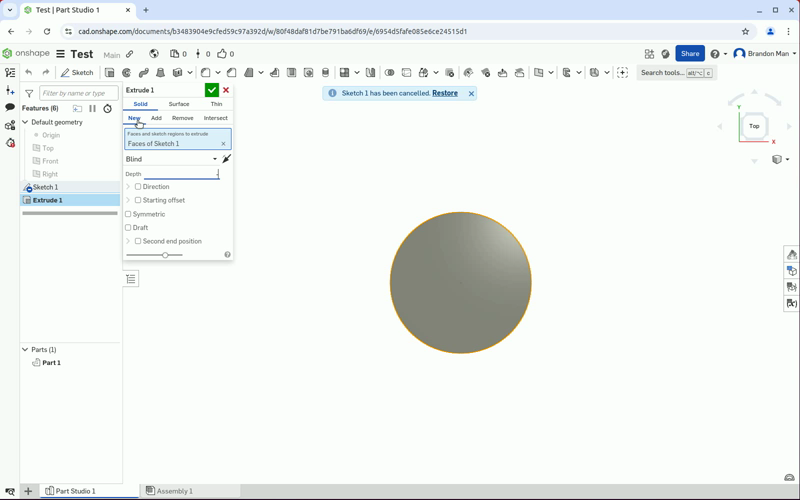
key(enter)
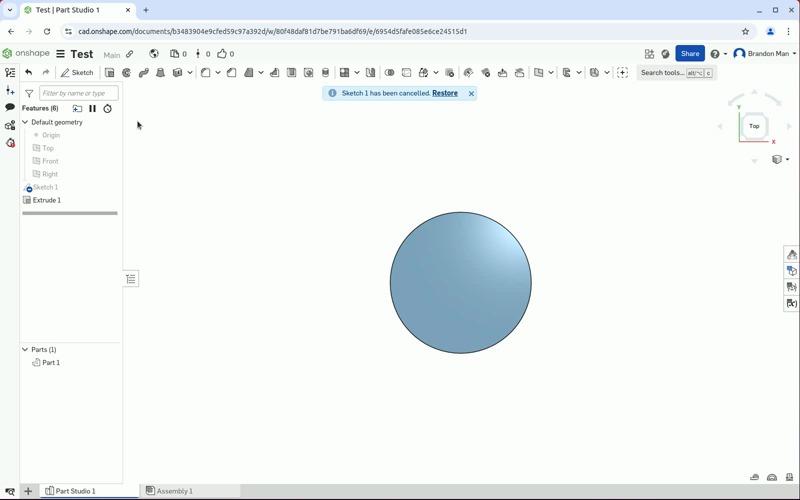
key(shift+h)
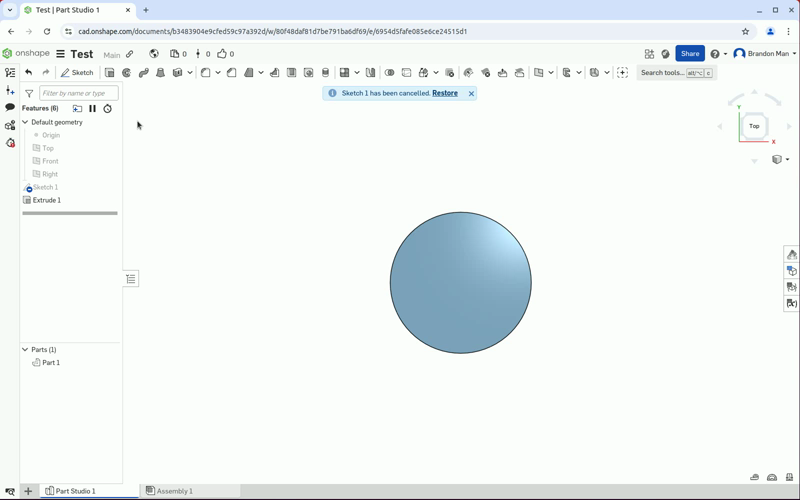
key(shift+h)
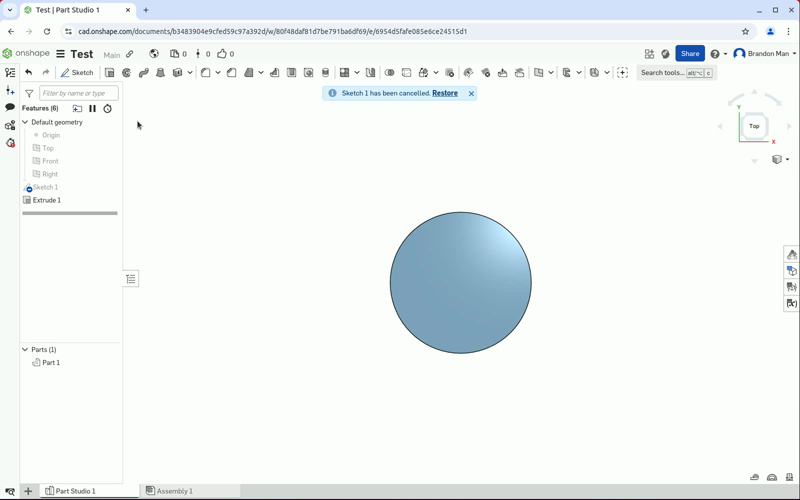
mouse_move(73, 189)
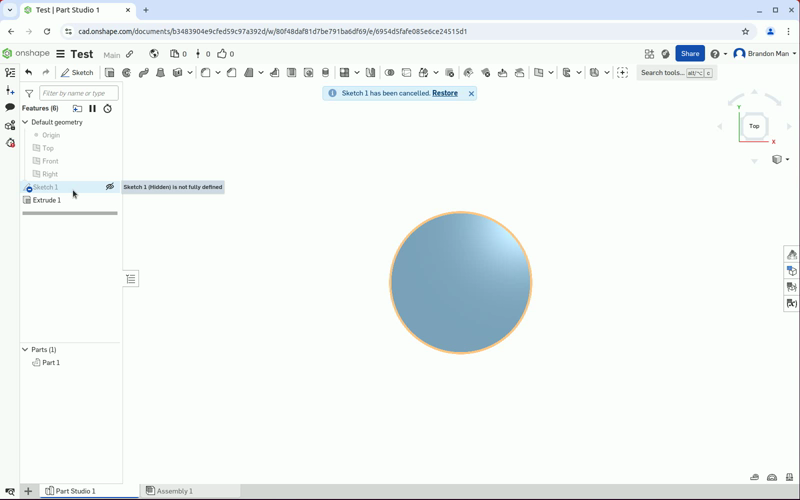
click(73, 189)
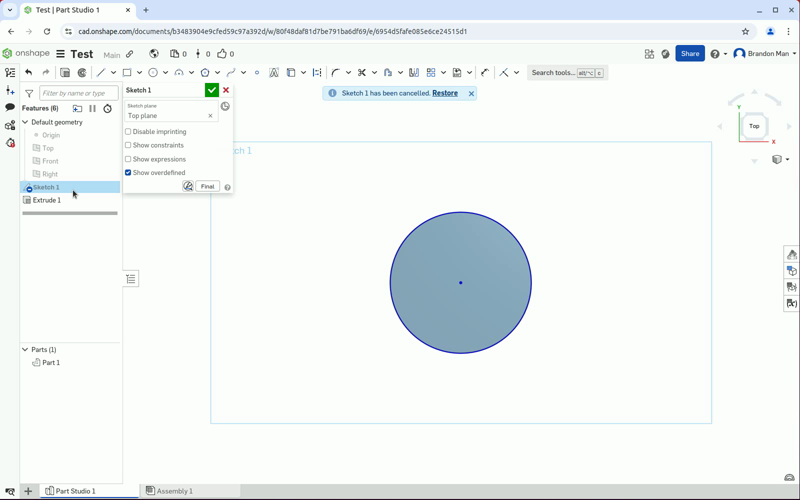
mouse_move(229, 92)
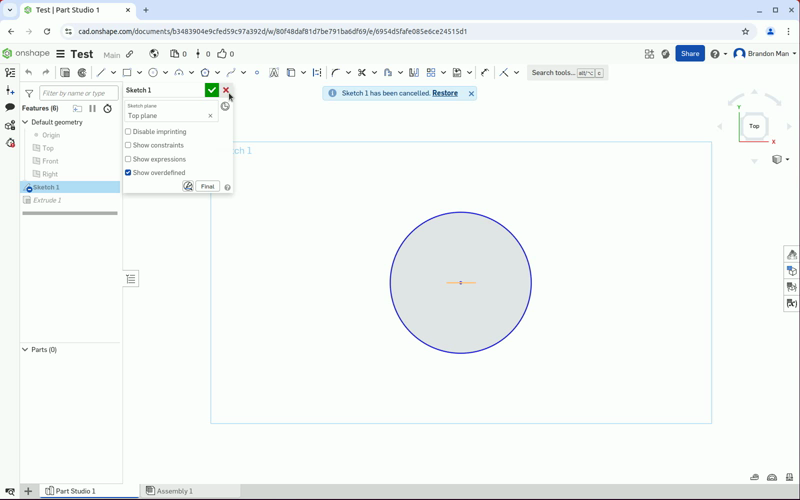
click(229, 92)
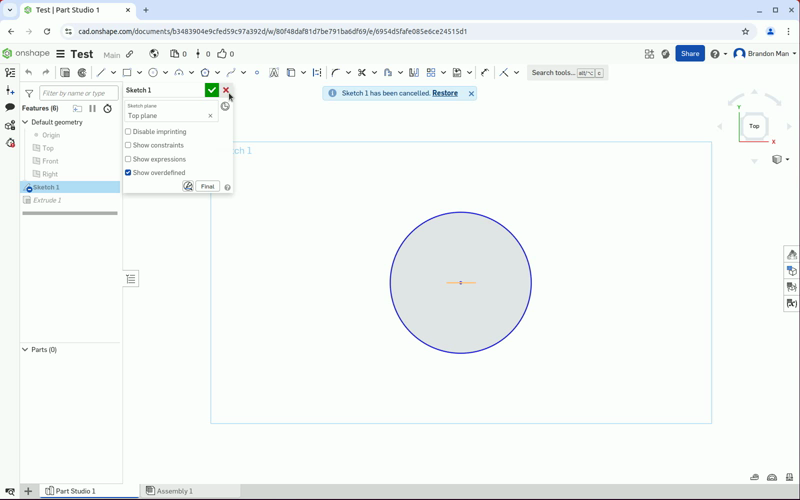
key(shift+s)
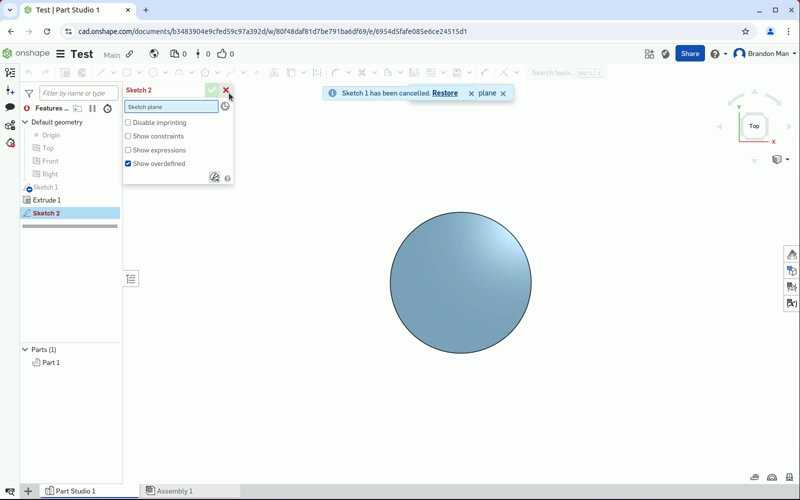
mouse_move(73, 150)
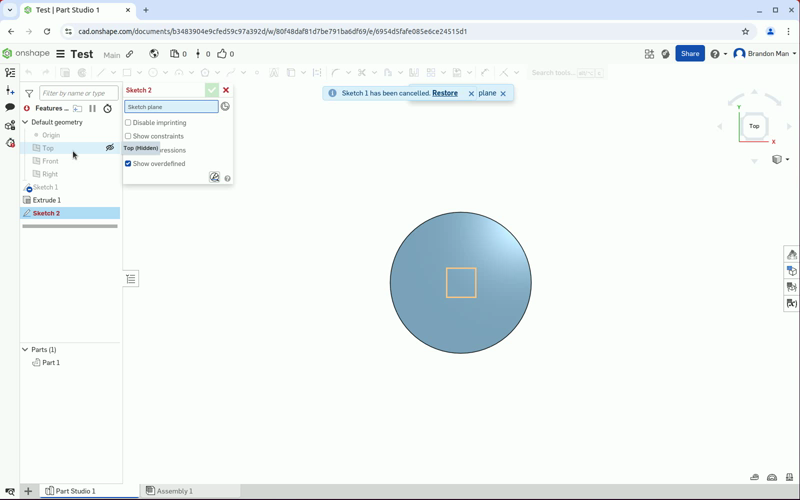
click(73, 150)
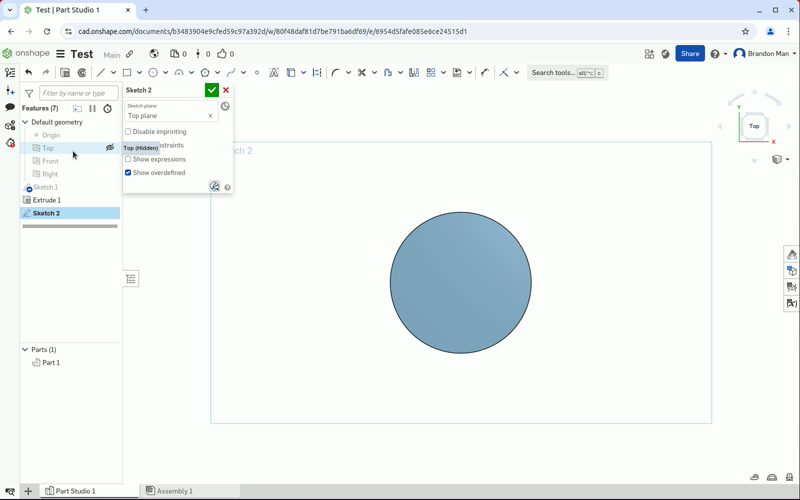
mouse_move(73, 352)
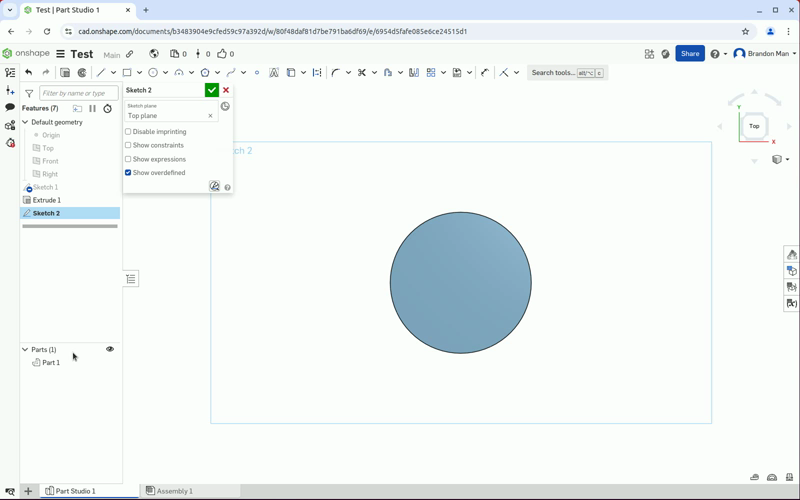
key(y)
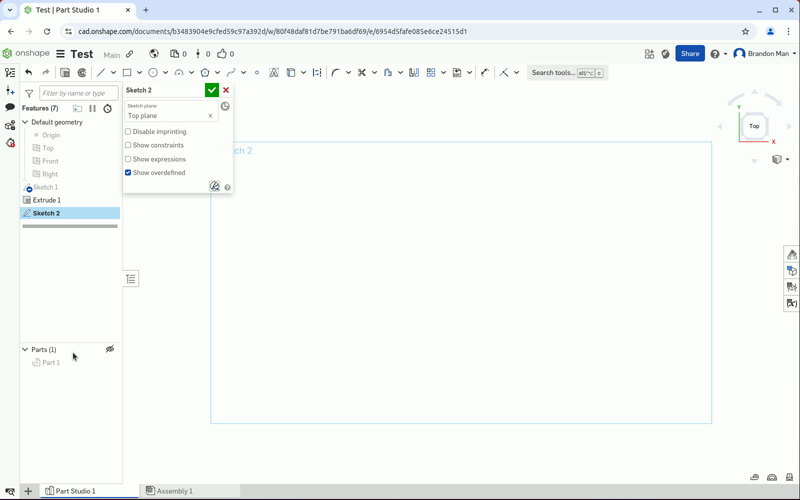
key(c)
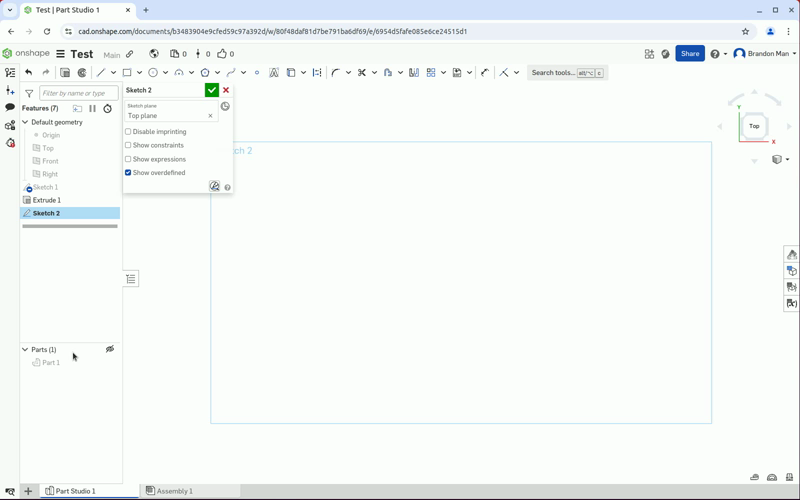
key_down(shift)
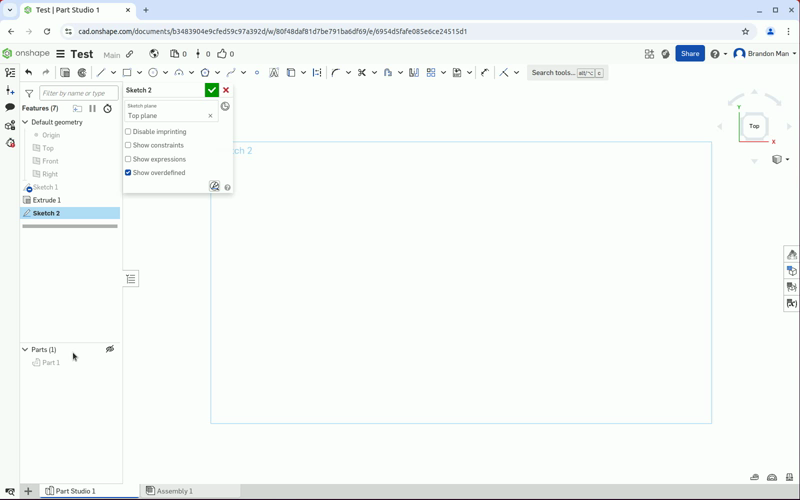
mouse_move(460, 282)
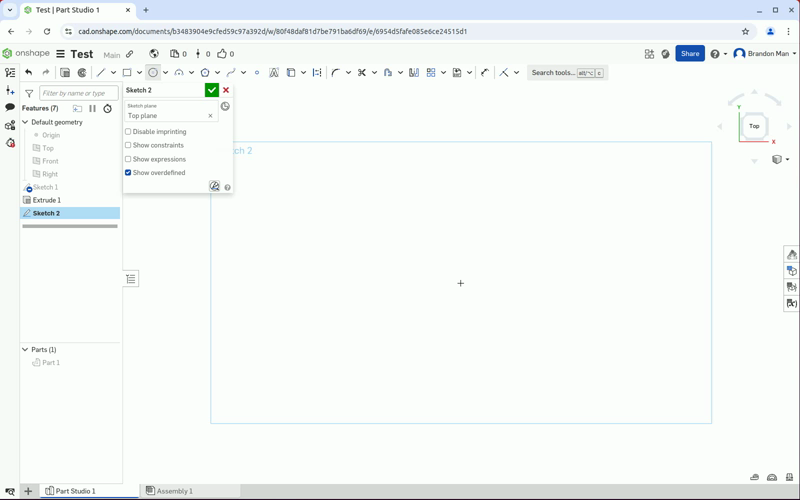
click(460, 282)
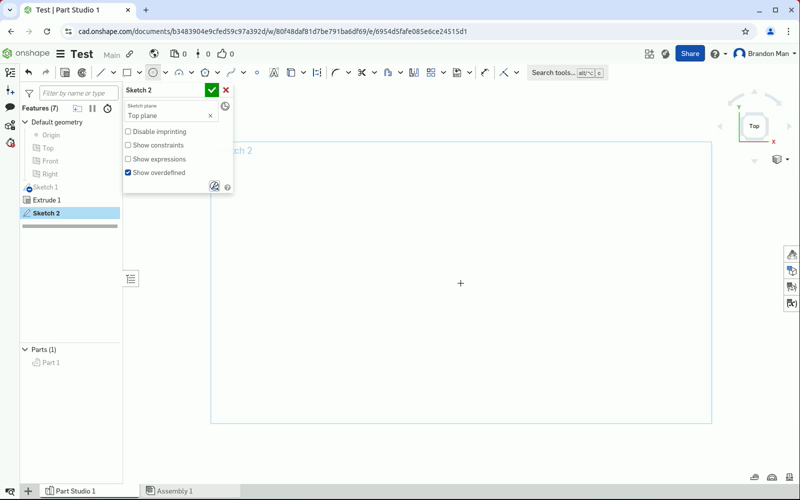
key_up(shift)
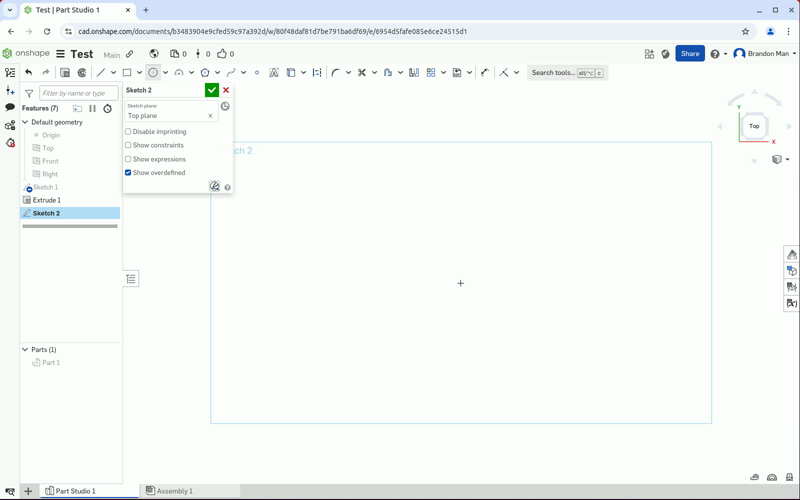
mouse_move(468, 282)
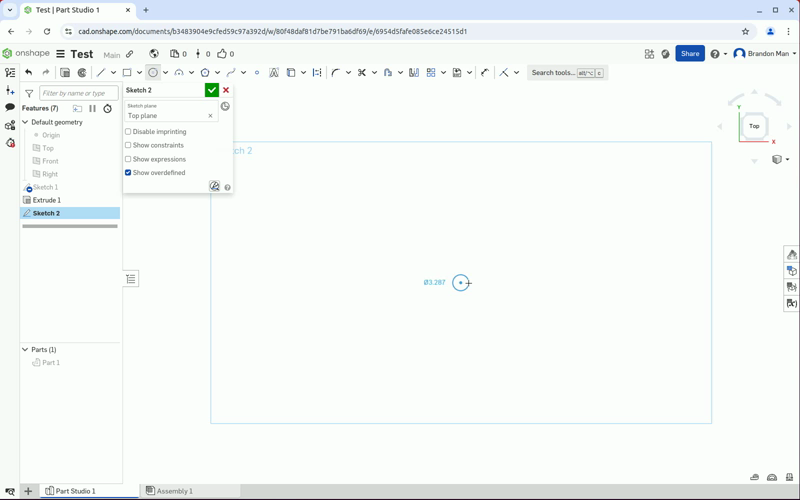
click(468, 282)
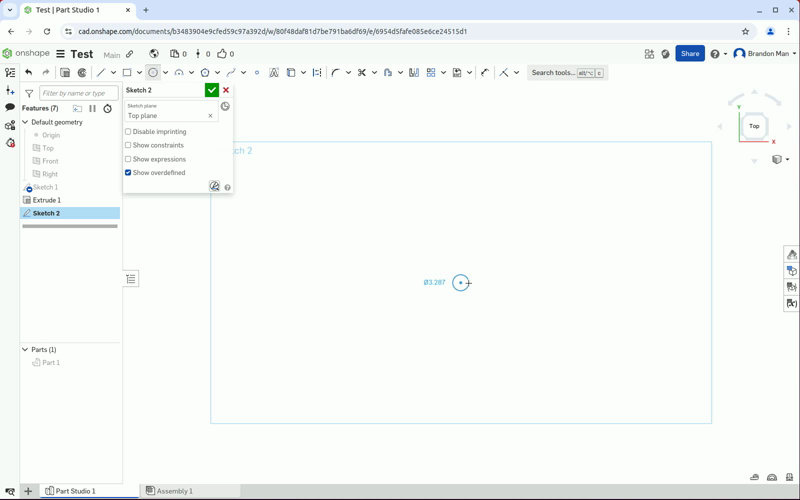
key(esc)
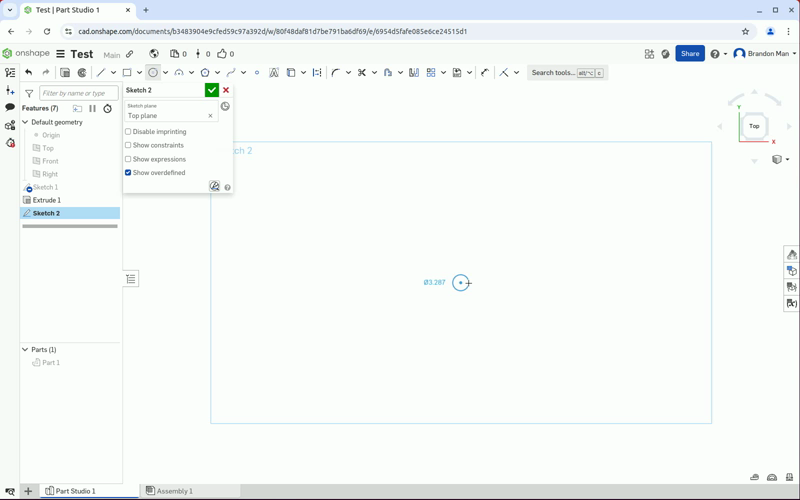
mouse_move(459, 288)
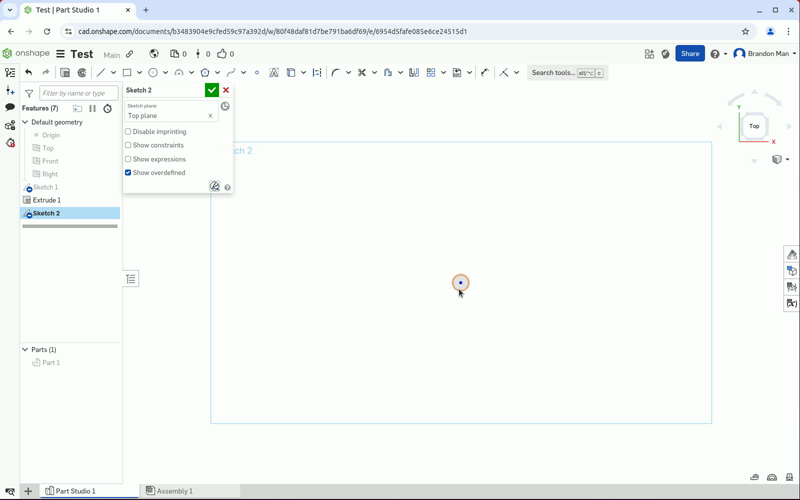
scroll(6)
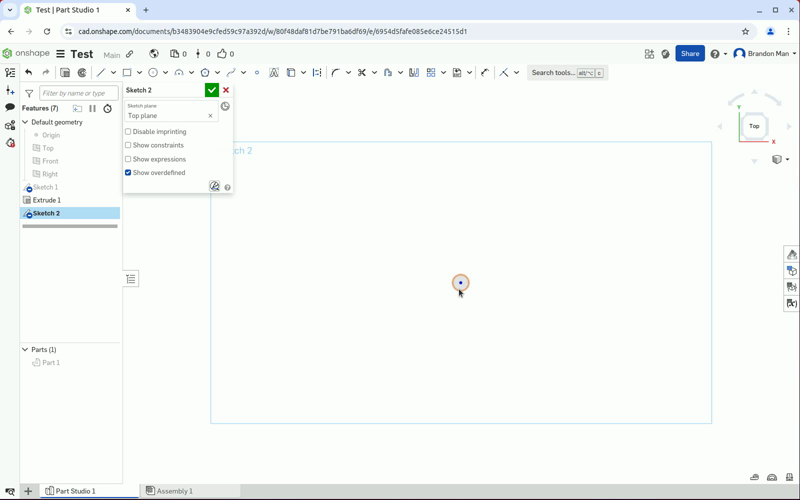
scroll(6)
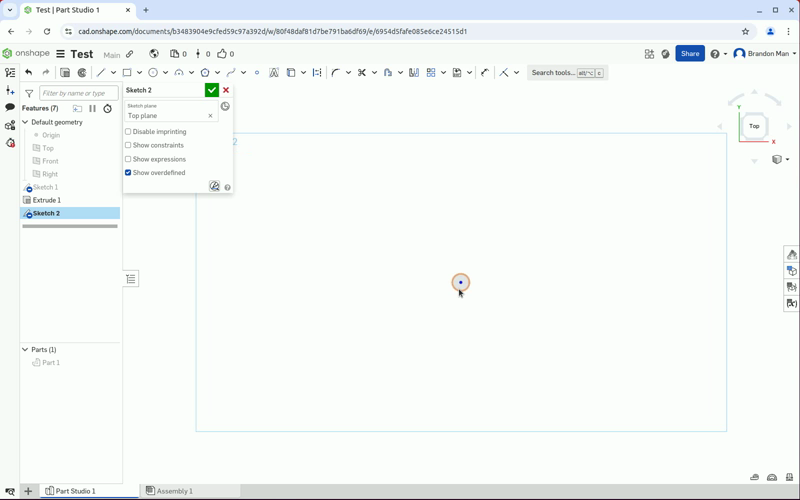
scroll(6)
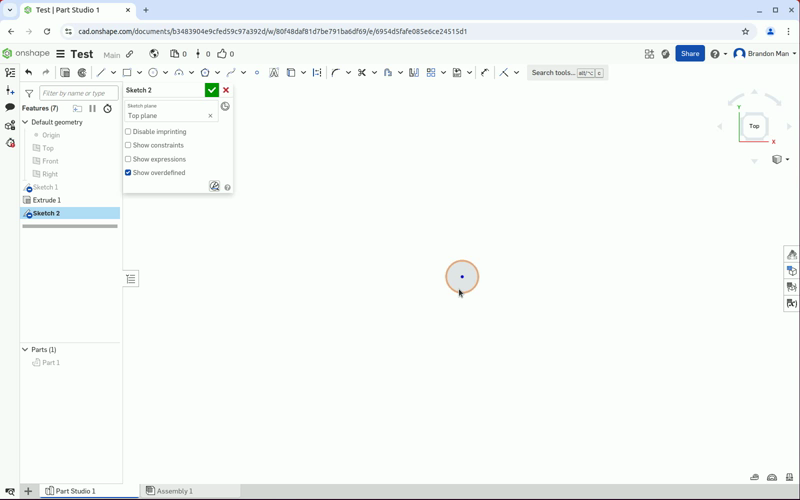
scroll(6)
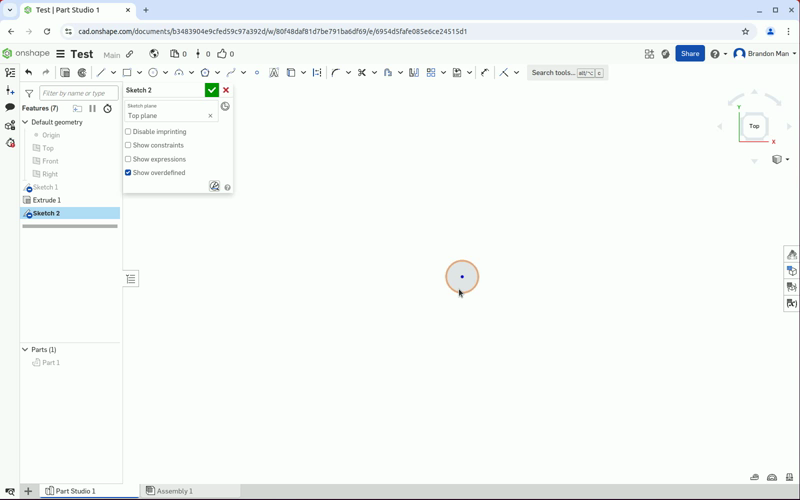
scroll(6)
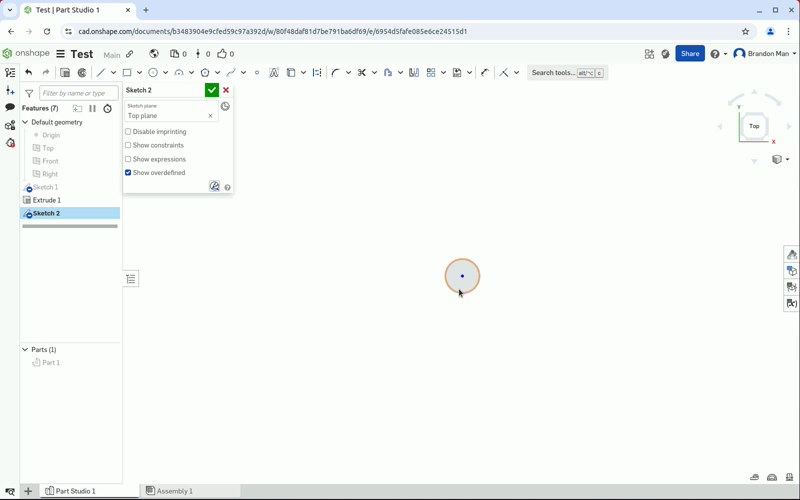
scroll(6)
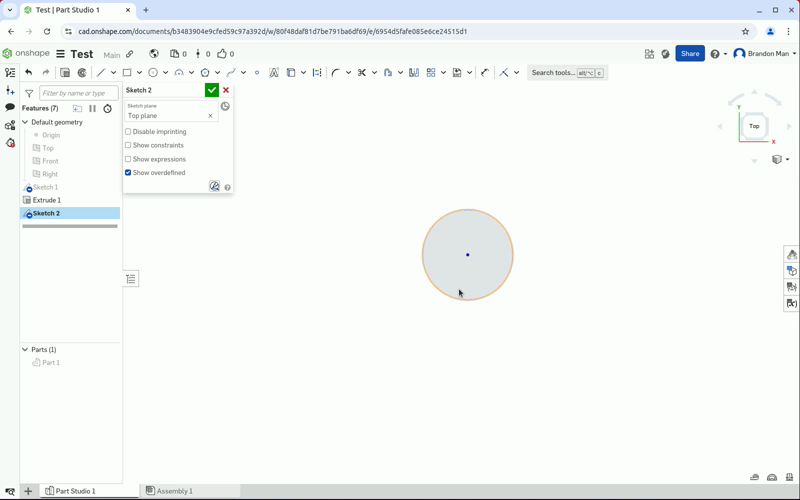
scroll(6)
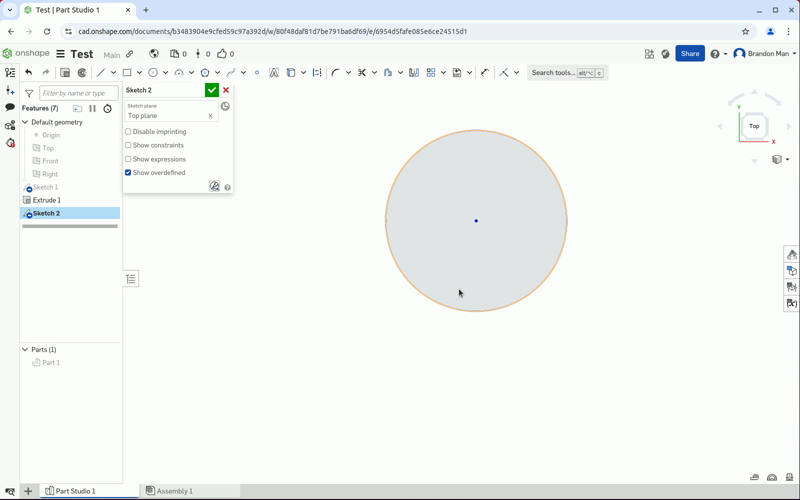
click(459, 288)
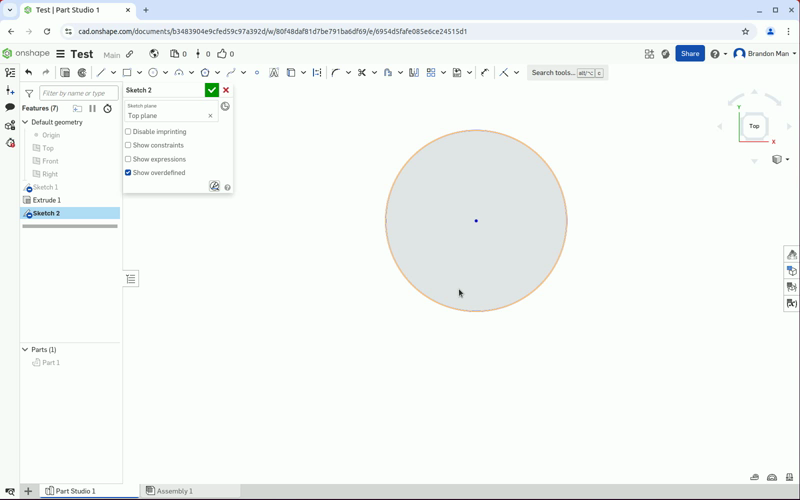
scroll(-6)
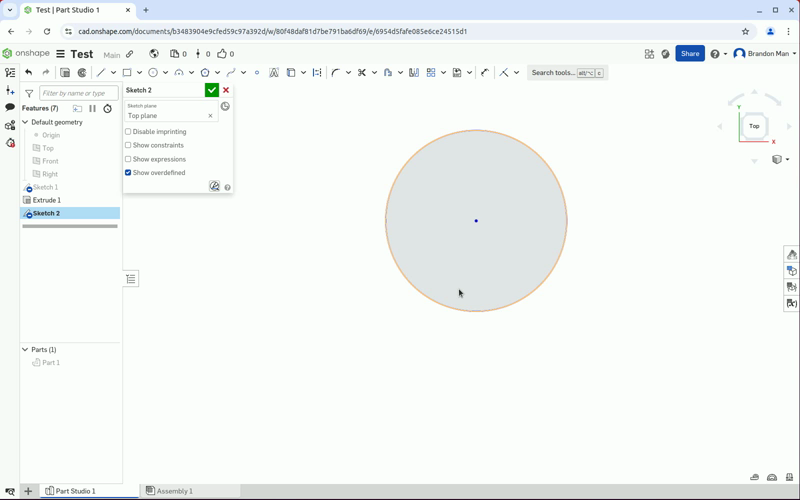
scroll(-6)
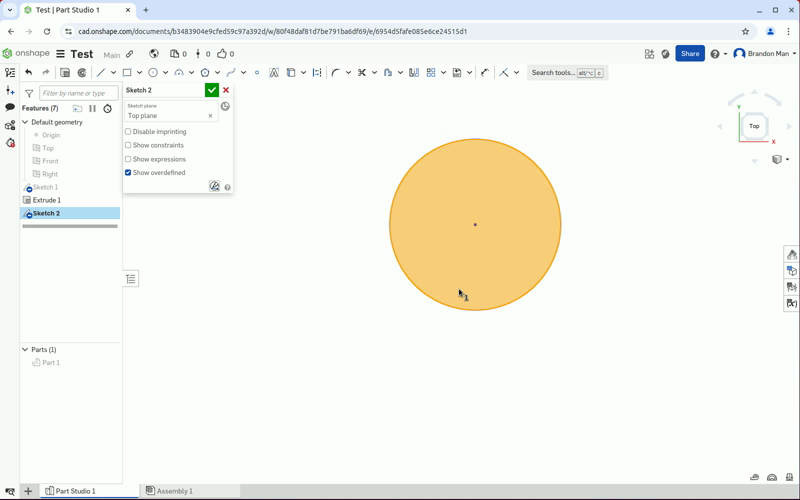
scroll(-6)
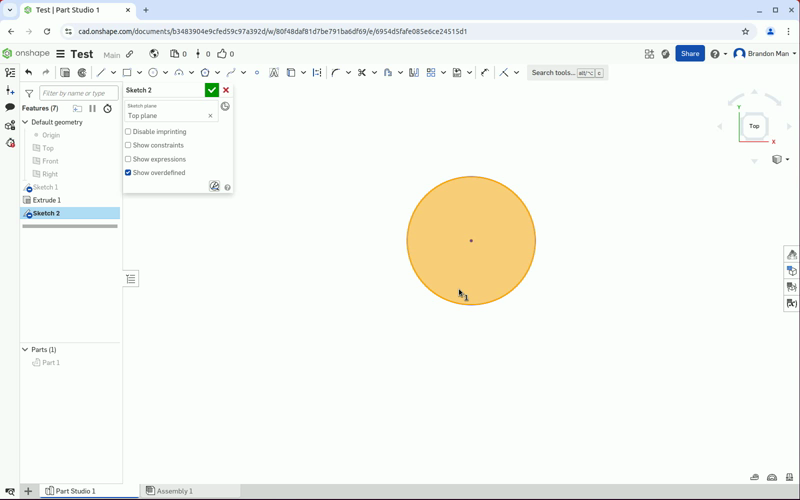
scroll(-6)
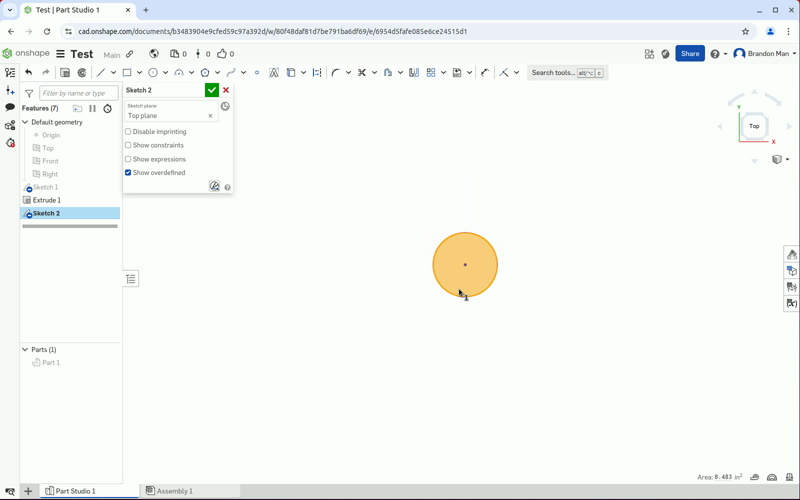
scroll(-6)
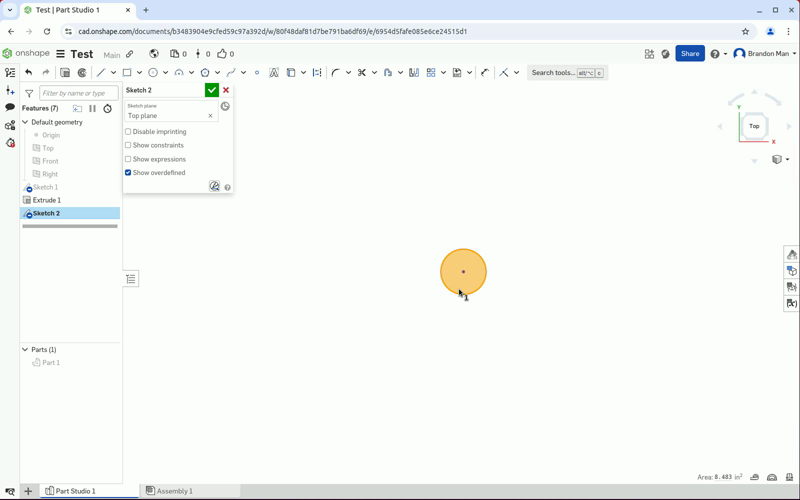
scroll(-6)
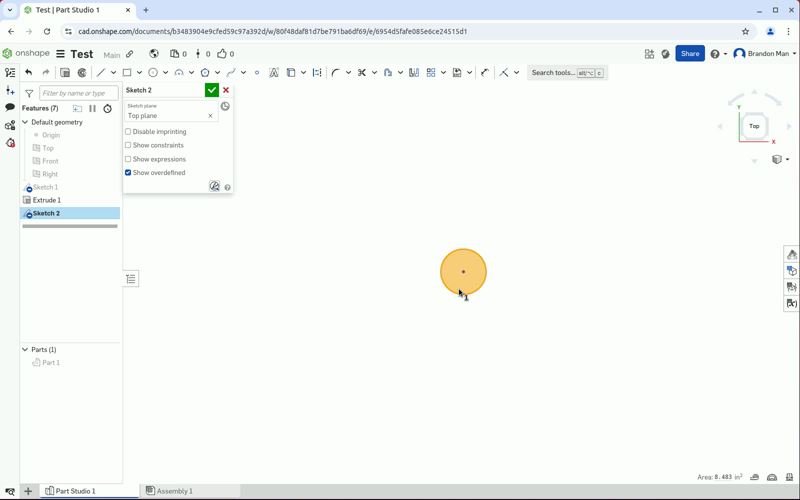
scroll(-6)
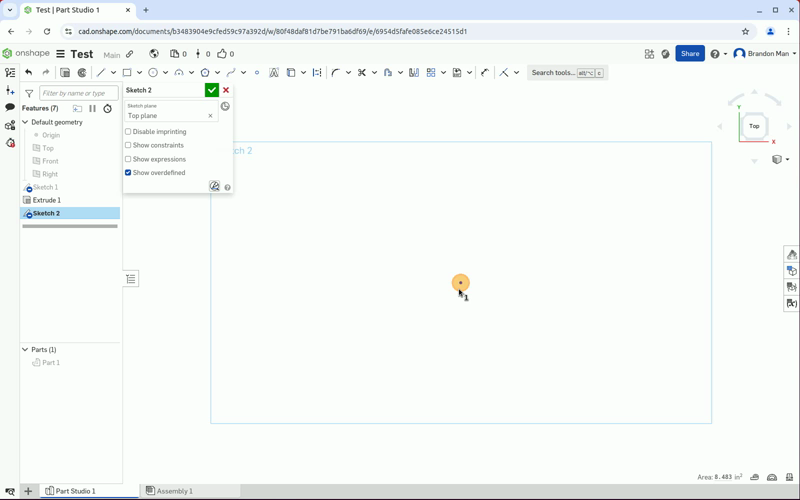
mouse_move(73, 352)
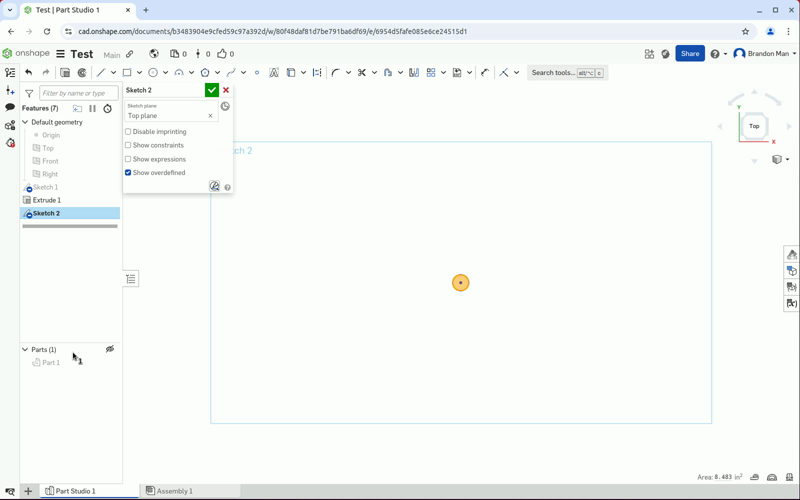
key(shift+y)
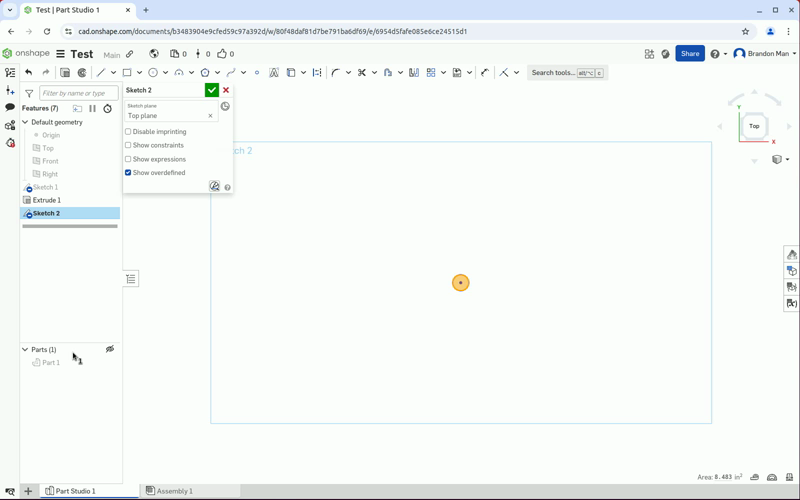
key(shift+e)
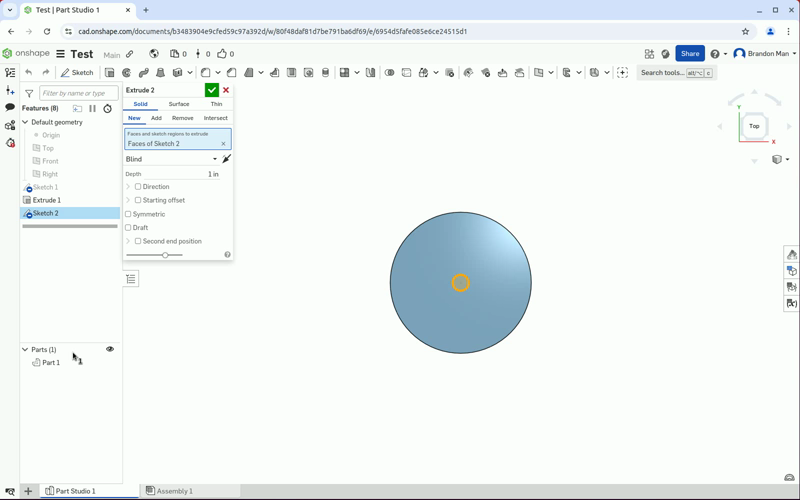
mouse_move(143, 106)
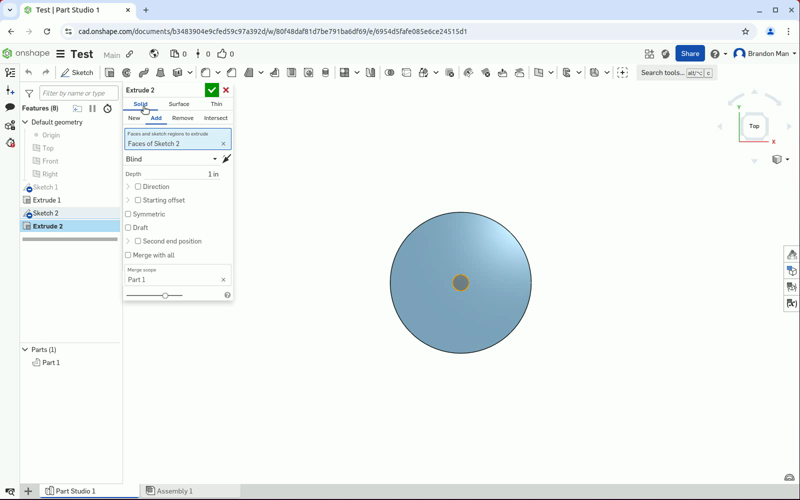
click(143, 106)
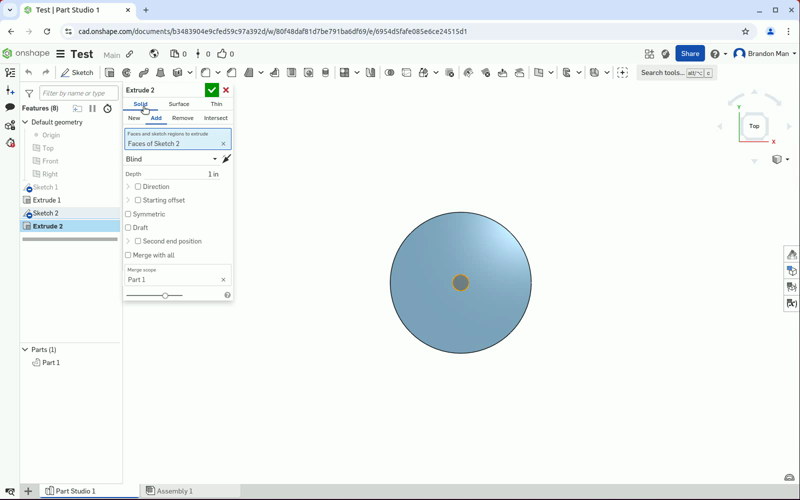
mouse_move(137, 120)
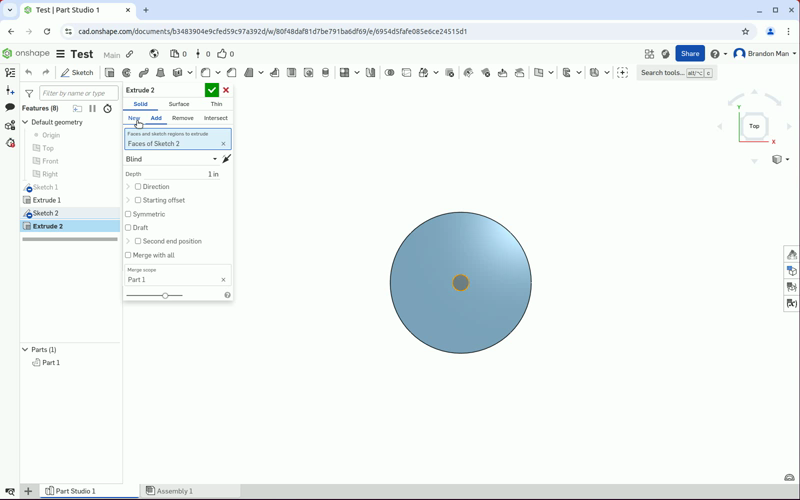
click(137, 120)
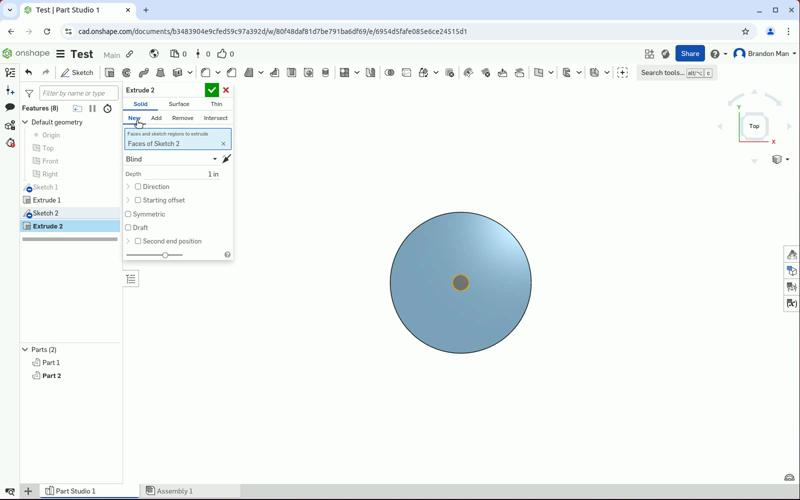
key(tab, 4)
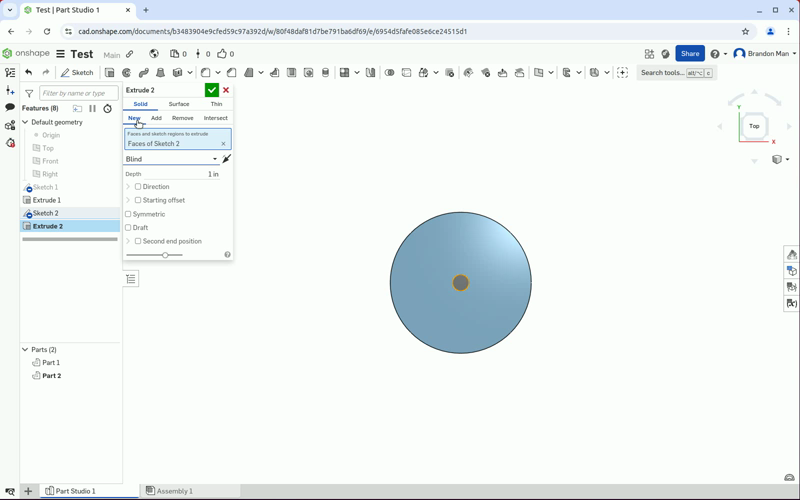
text(-23.108)
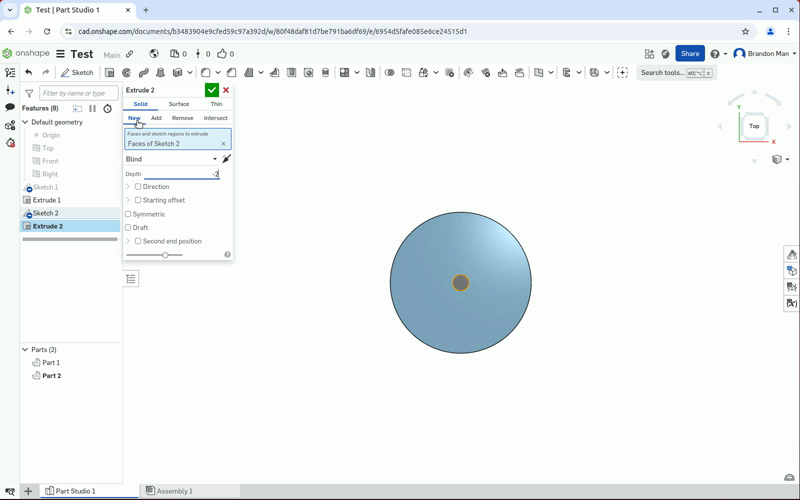
key(enter)
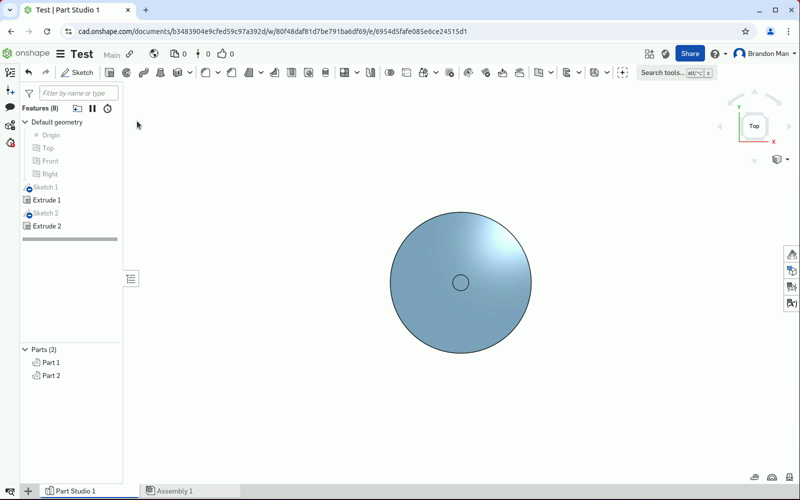
key(shift+h)
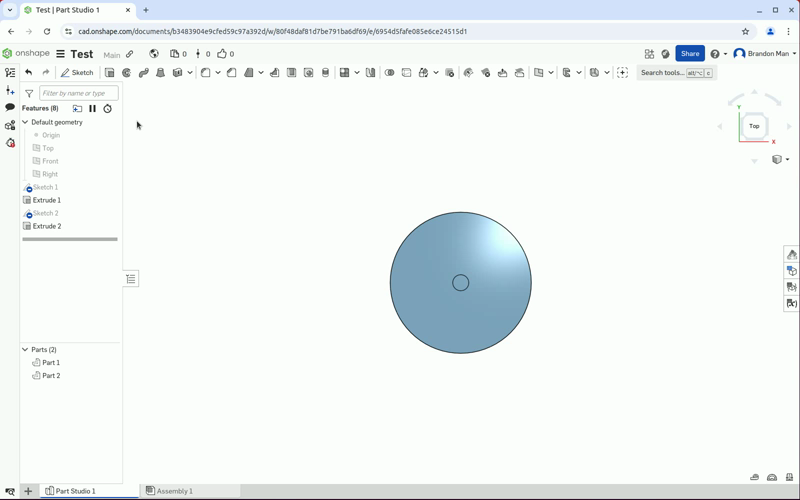
key(shift+h)
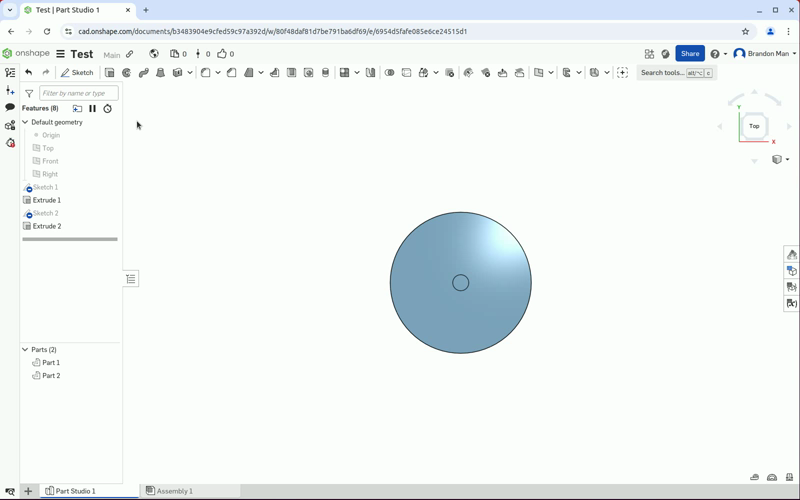
key(shift+7)
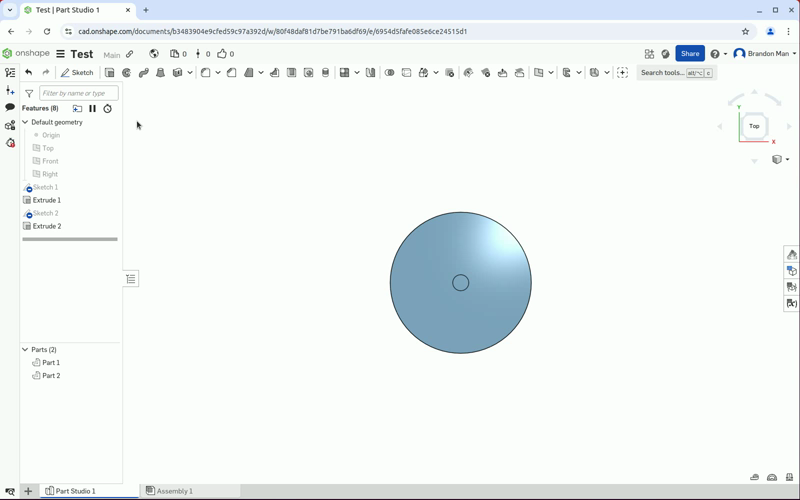
key(up, 3)
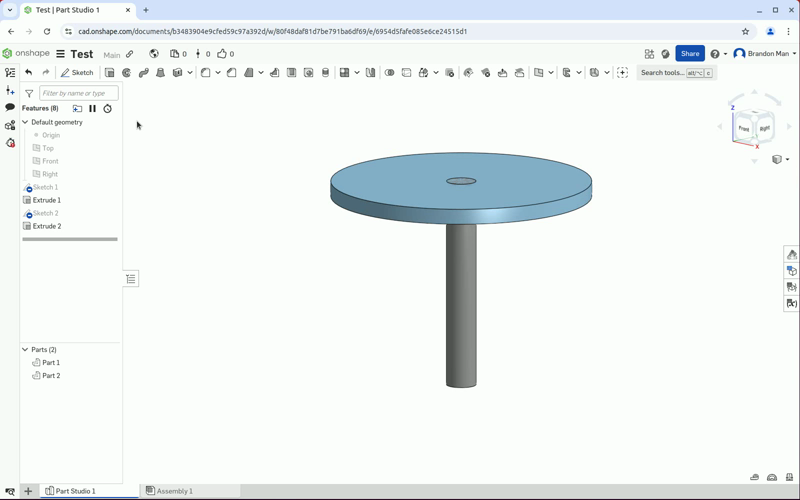
key(left, 3)
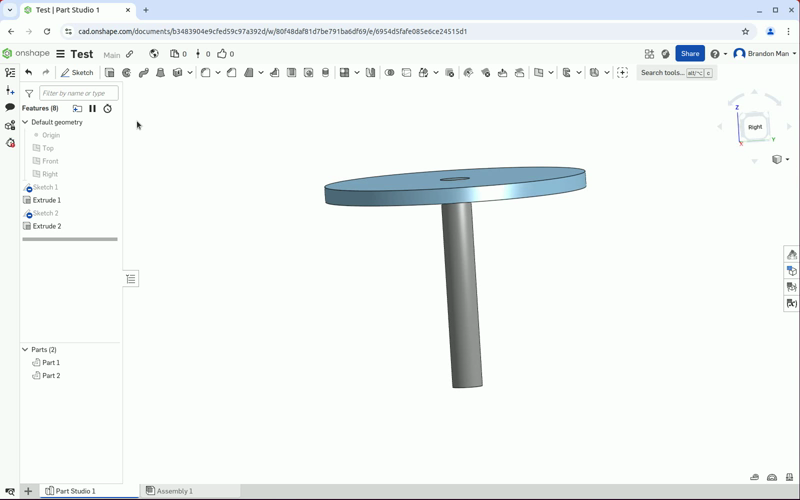
key(right, 3)
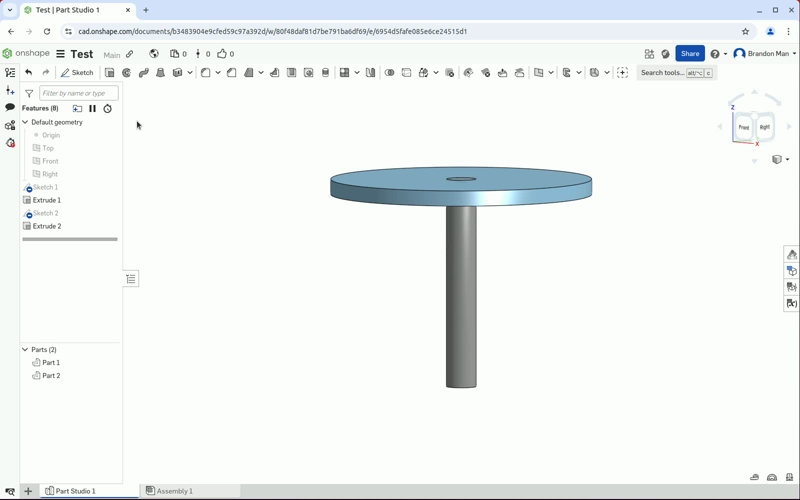
key(down, 3)
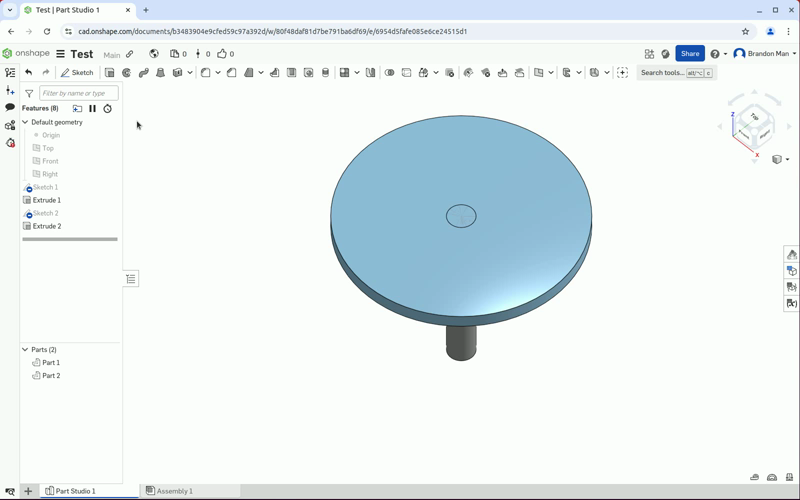
mouse_move(73, 189)
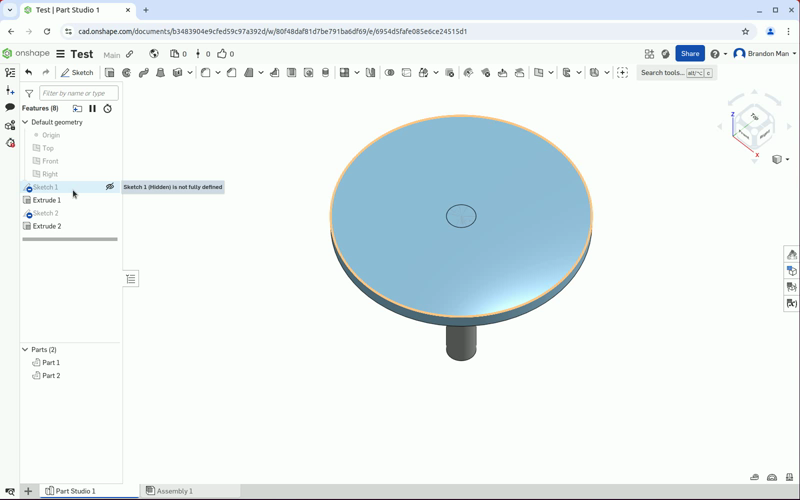
click(73, 189)